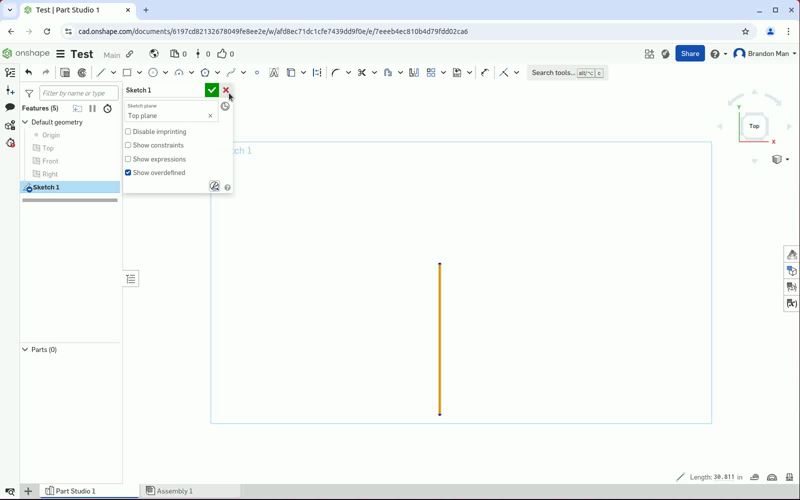
key(shift+h)
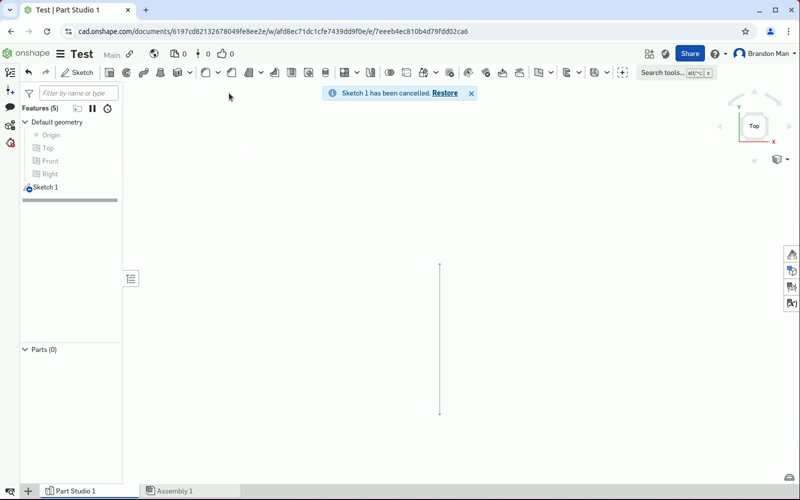
key(shift+s)
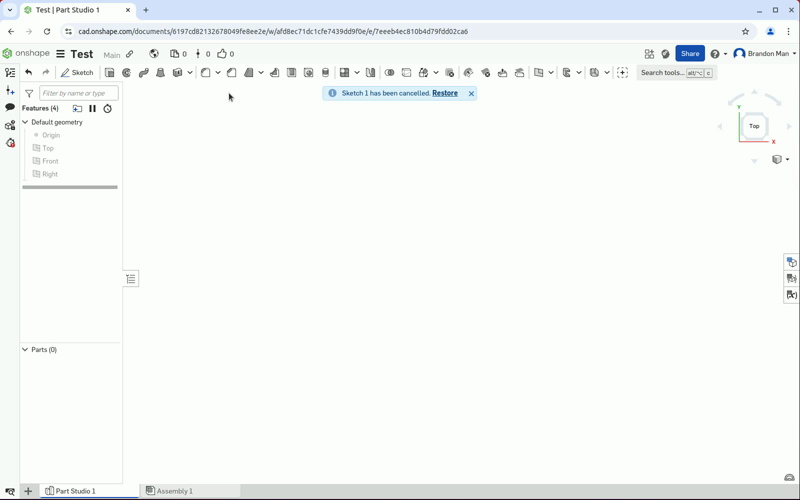
mouse_move(73, 150)
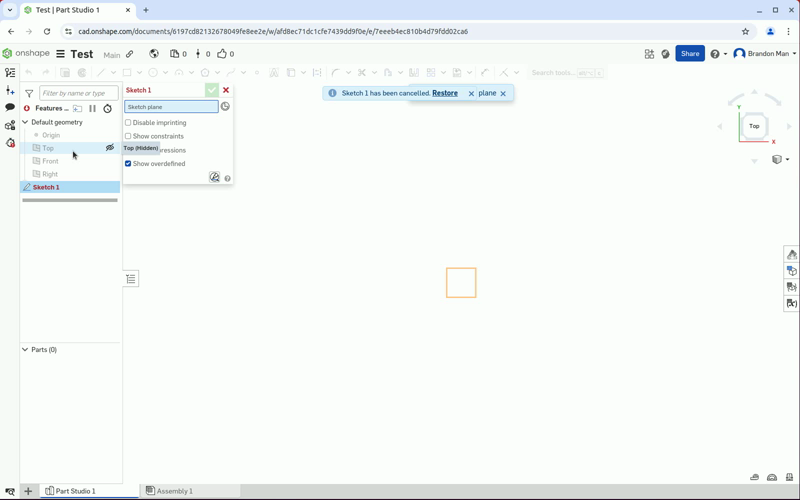
click(73, 150)
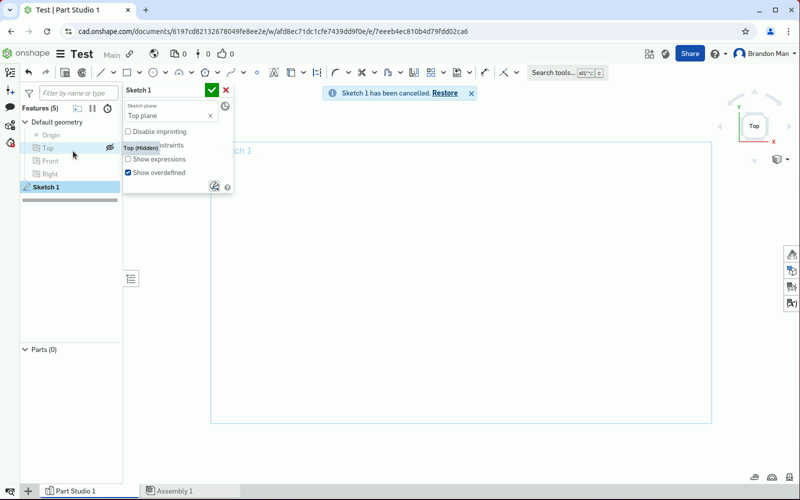
mouse_move(73, 352)
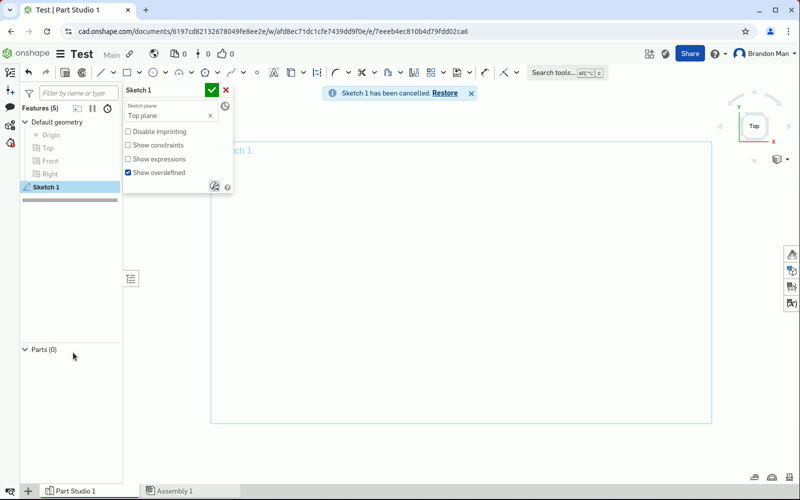
key(y)
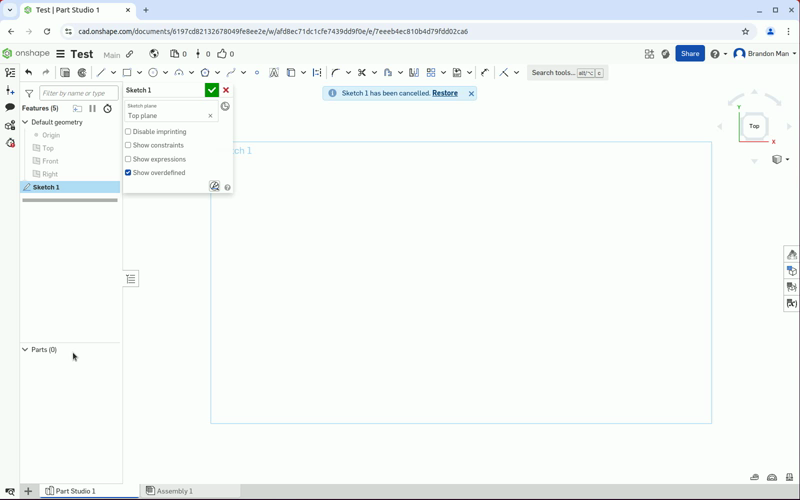
key(l)
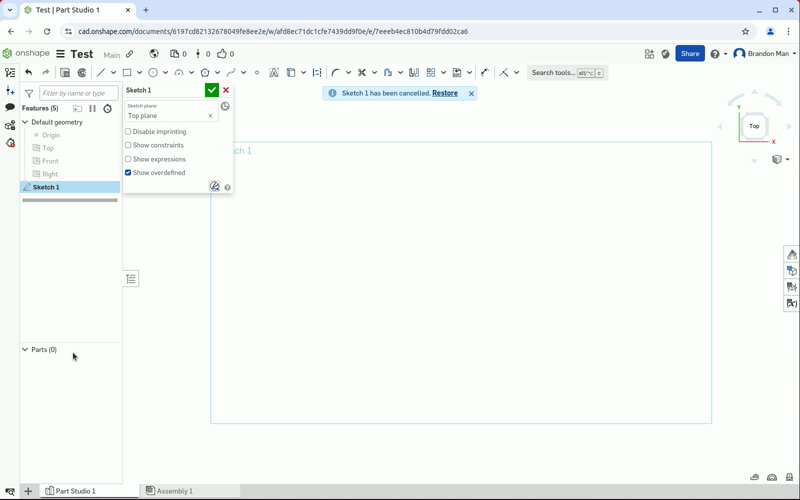
key_down(shift)
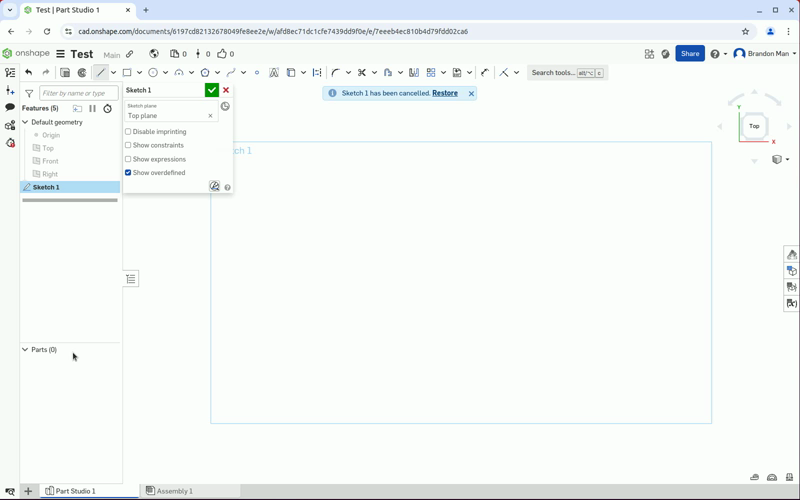
mouse_move(350, 395)
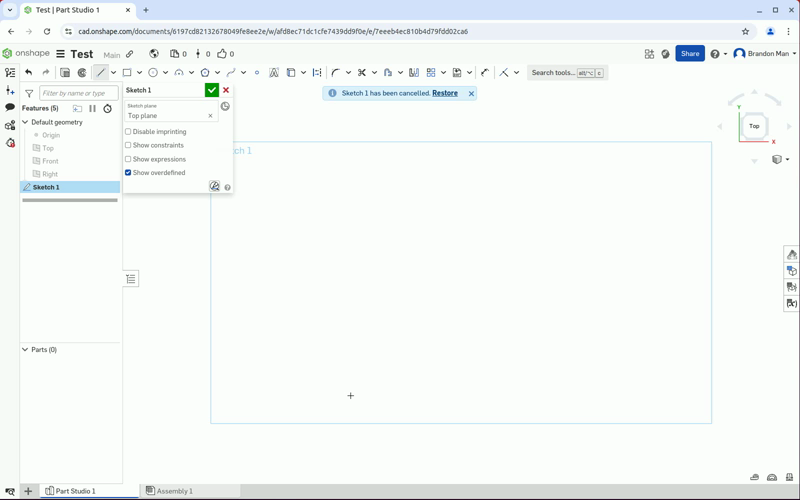
click(350, 395)
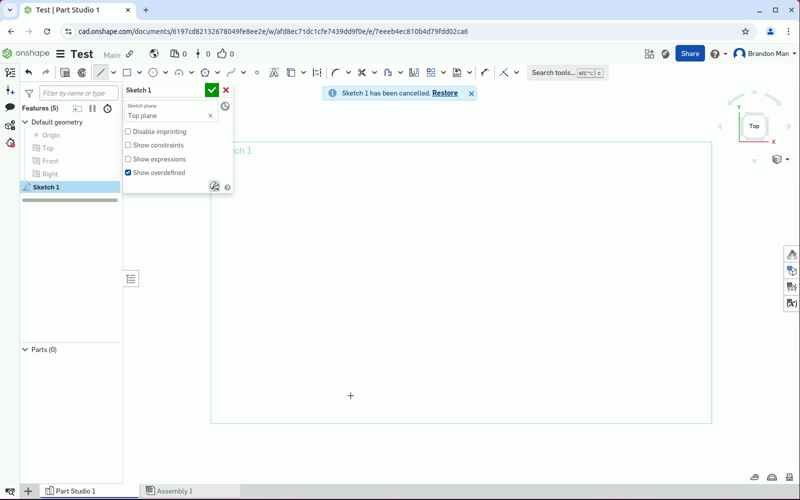
key_up(shift)
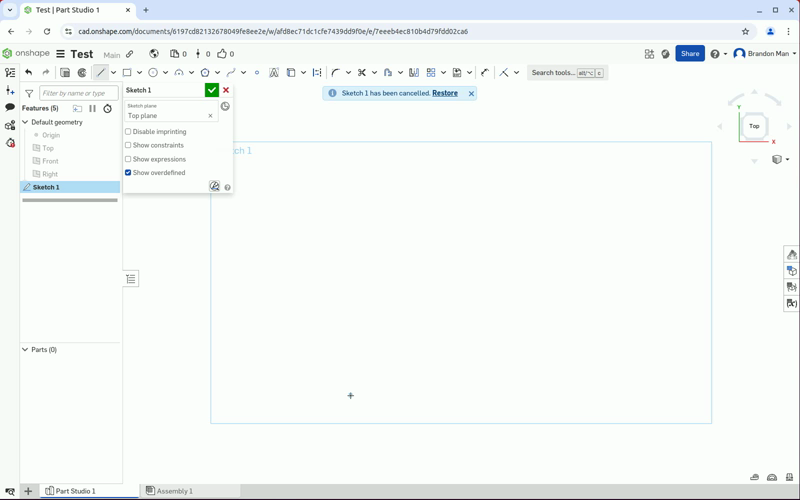
key_down(shift)
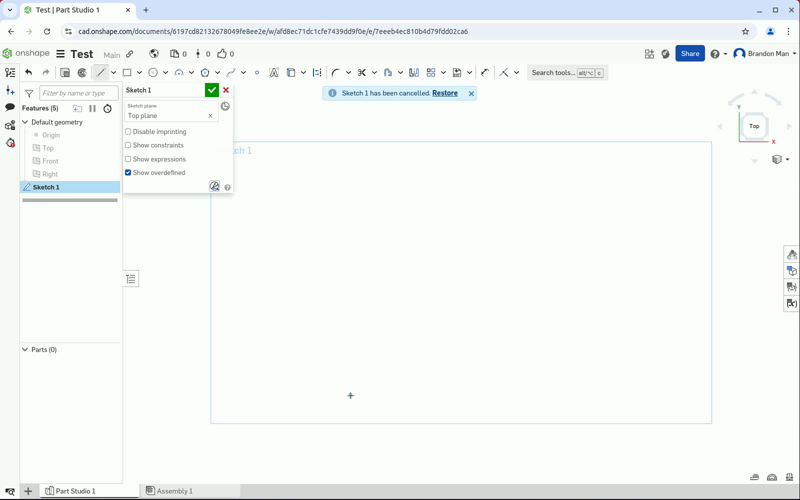
mouse_move(569, 395)
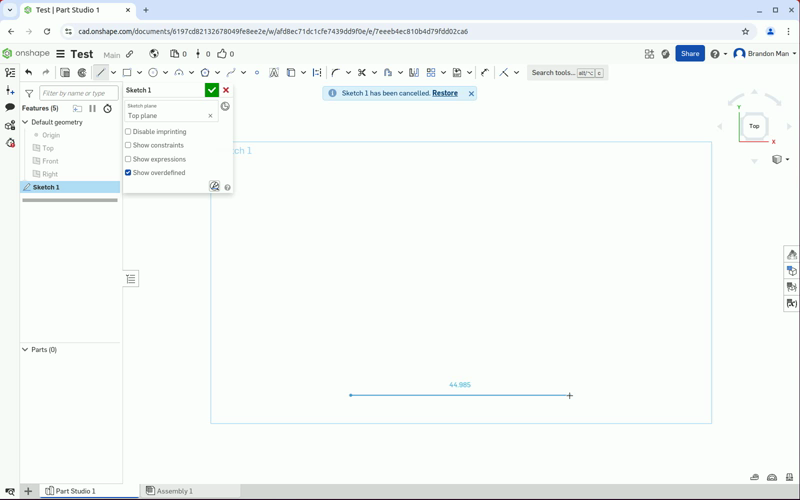
click(569, 395)
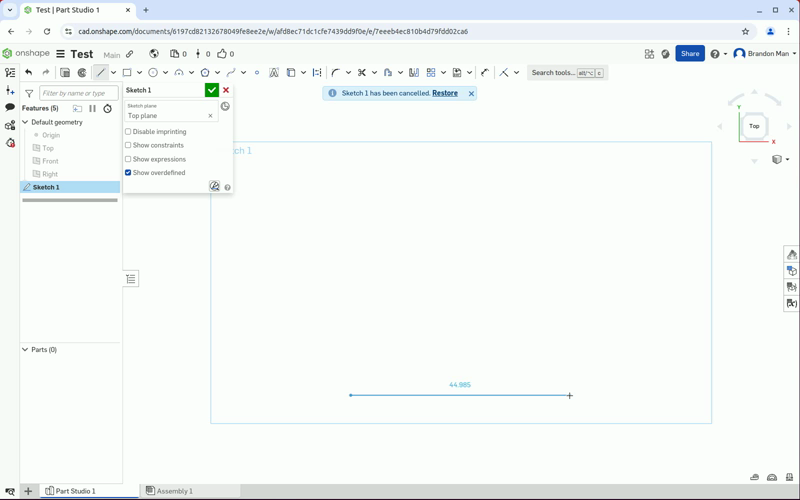
key_up(shift)
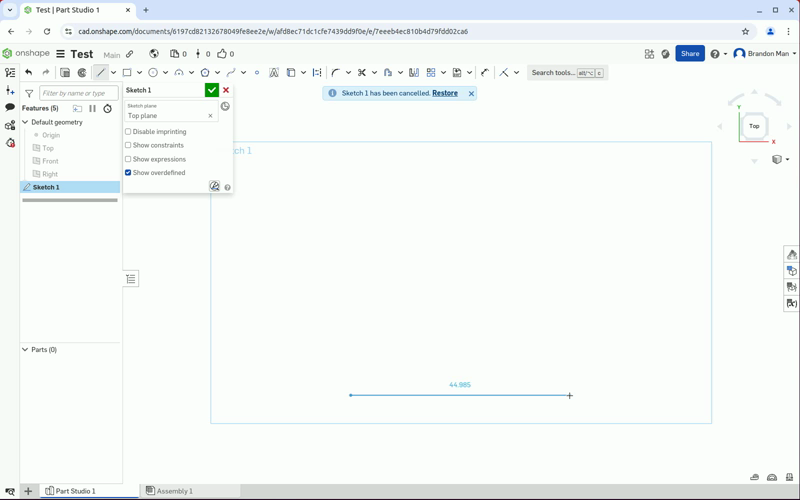
key_down(shift)
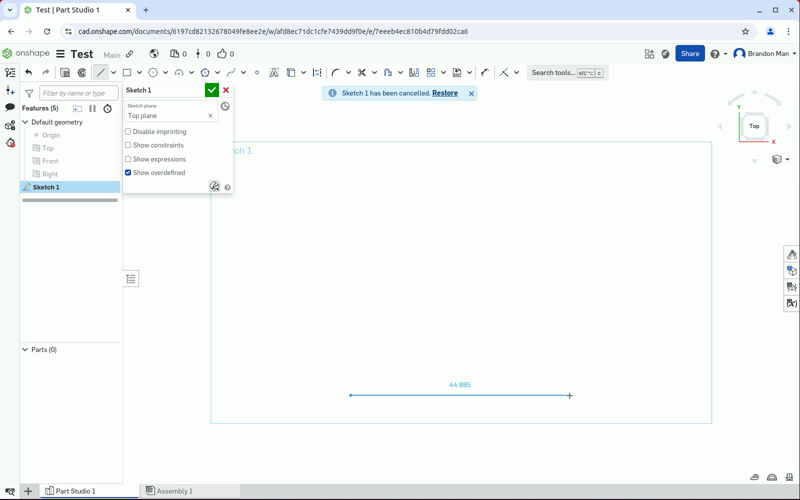
mouse_move(569, 171)
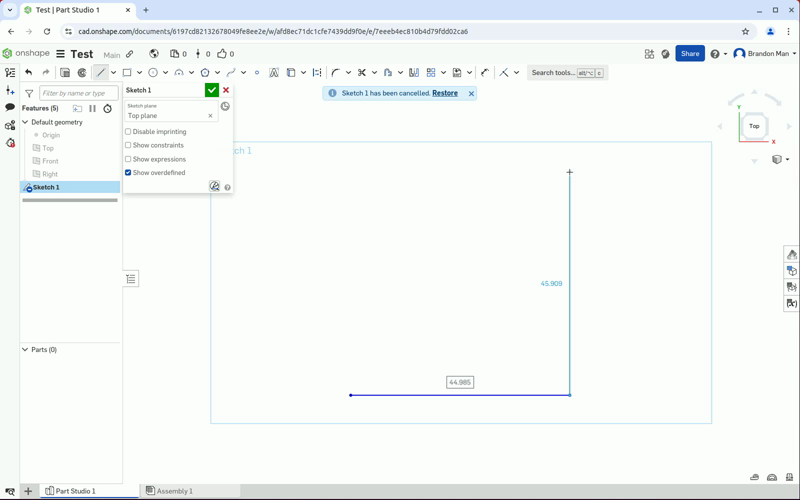
click(569, 171)
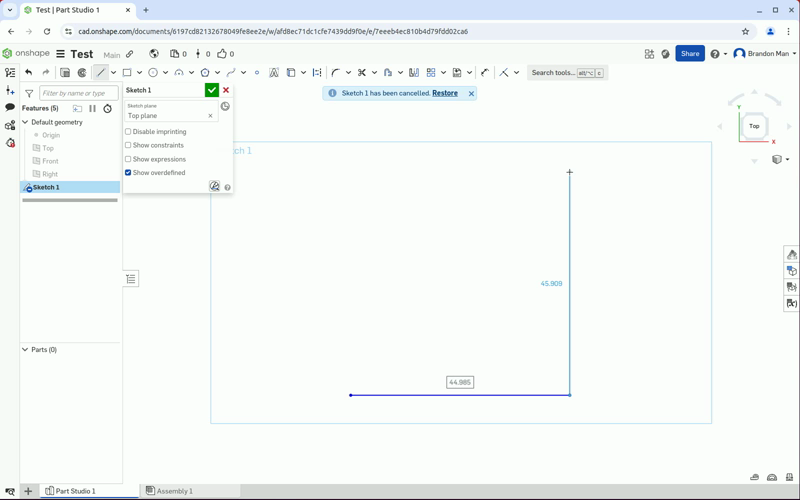
key_up(shift)
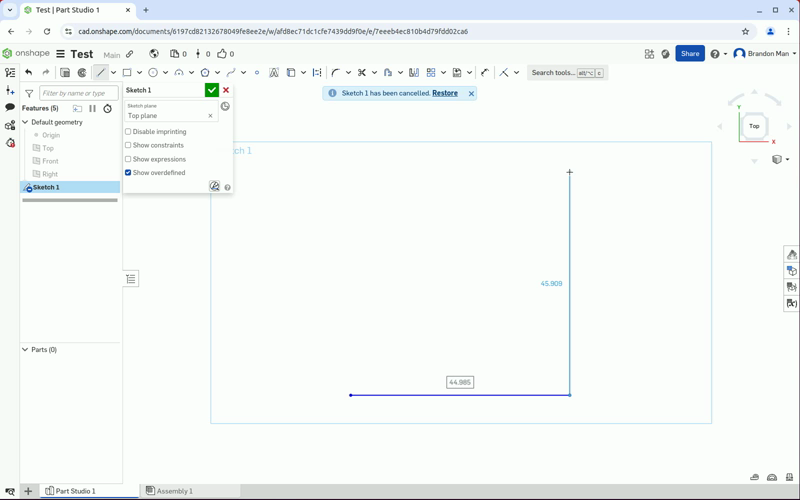
key_down(shift)
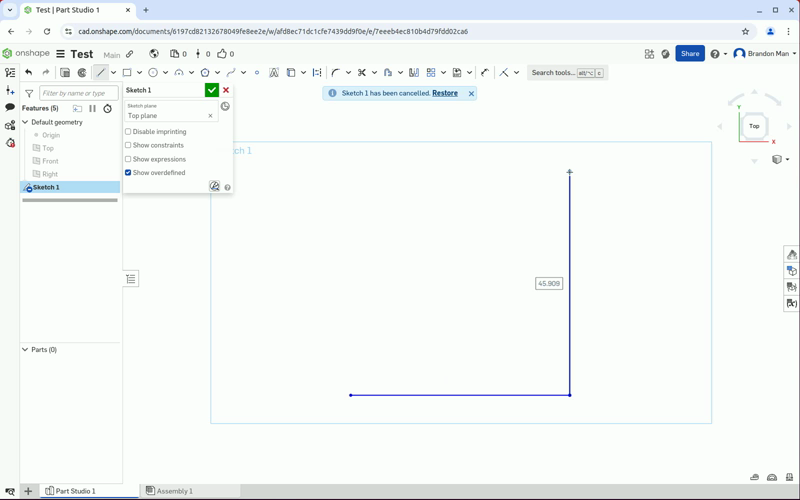
mouse_move(350, 171)
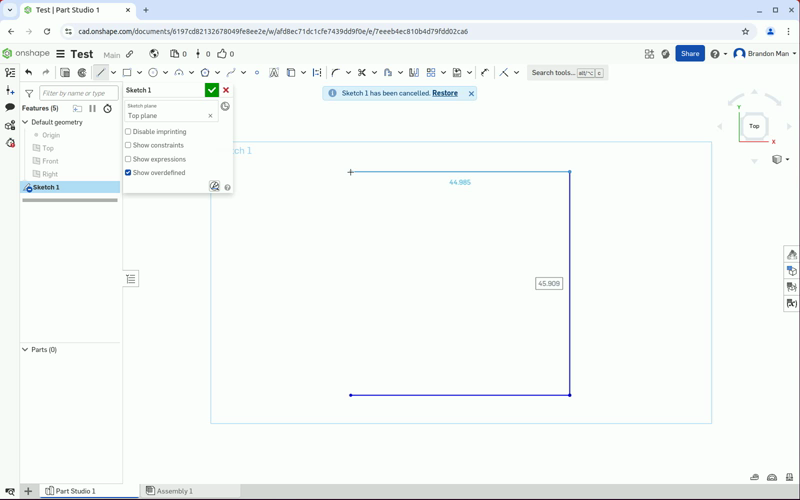
click(350, 171)
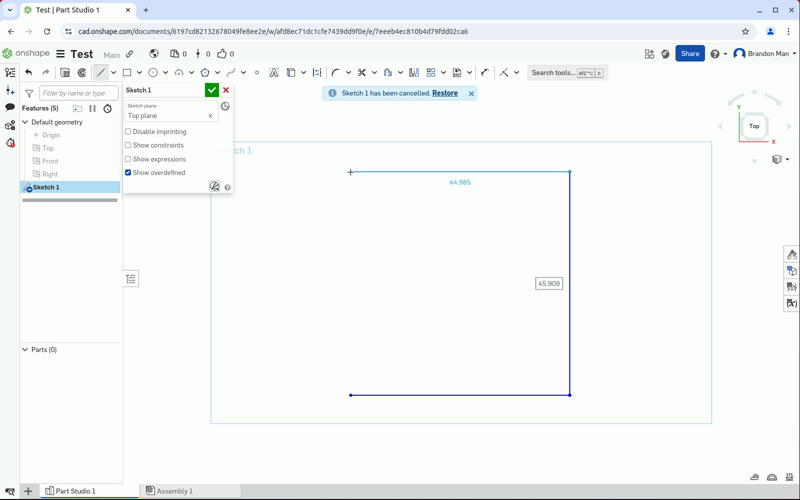
key_up(shift)
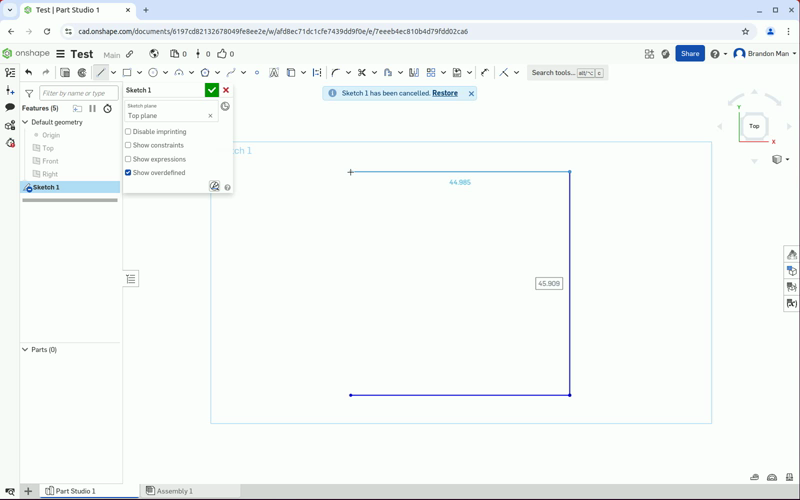
key_down(shift)
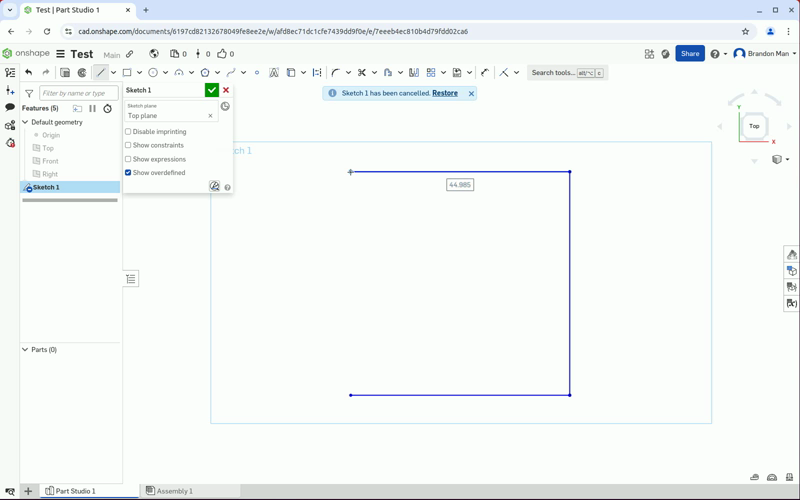
mouse_move(350, 395)
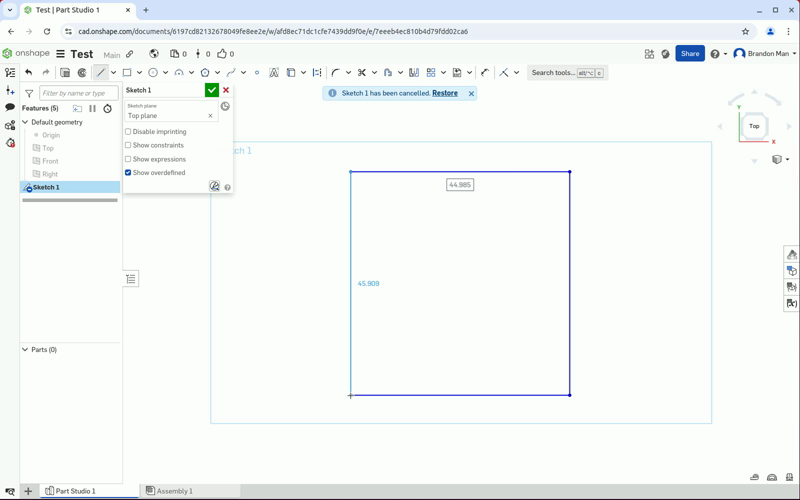
key_up(shift)
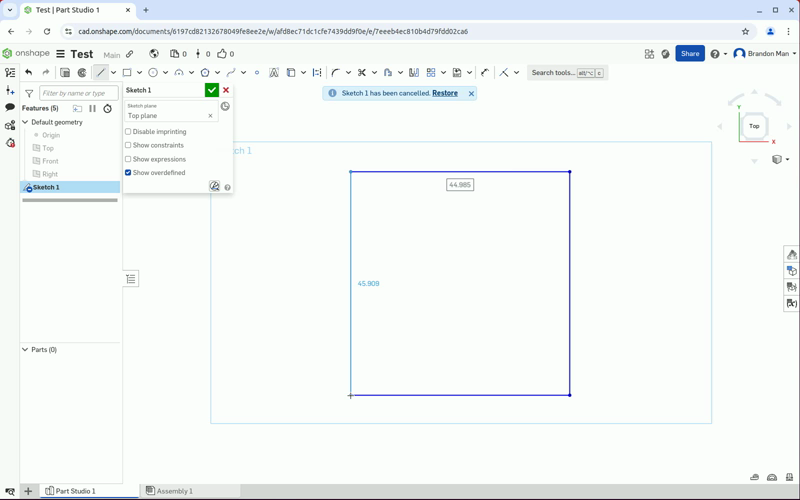
click(350, 395)
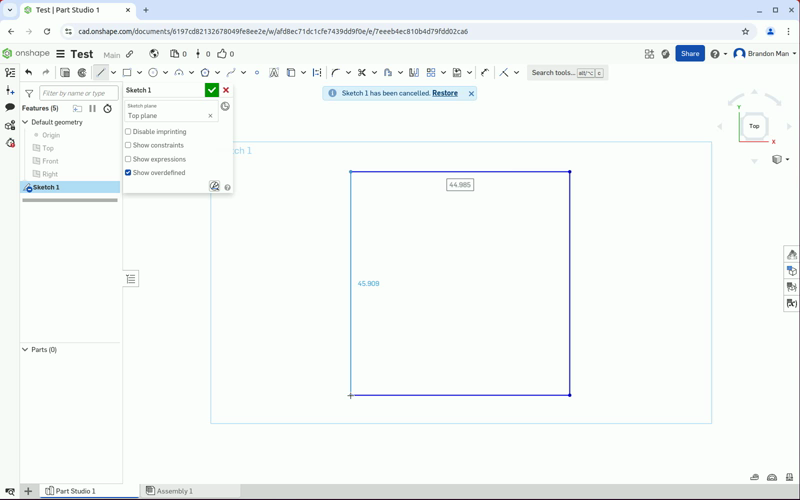
key(esc)
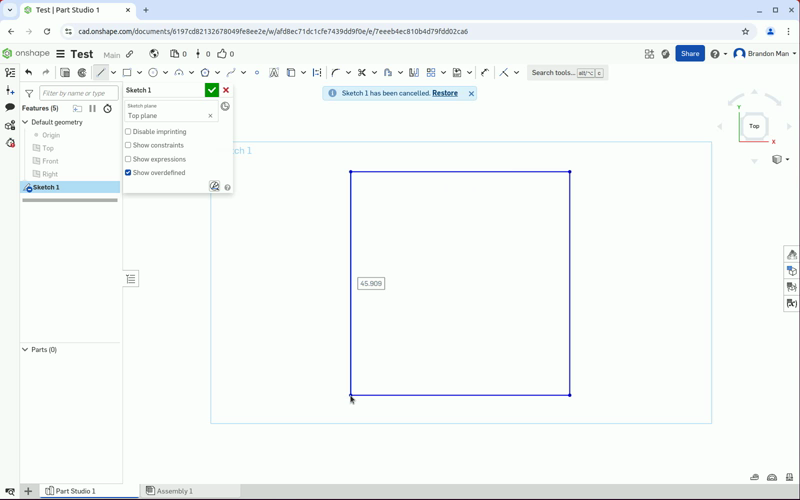
mouse_move(534, 340)
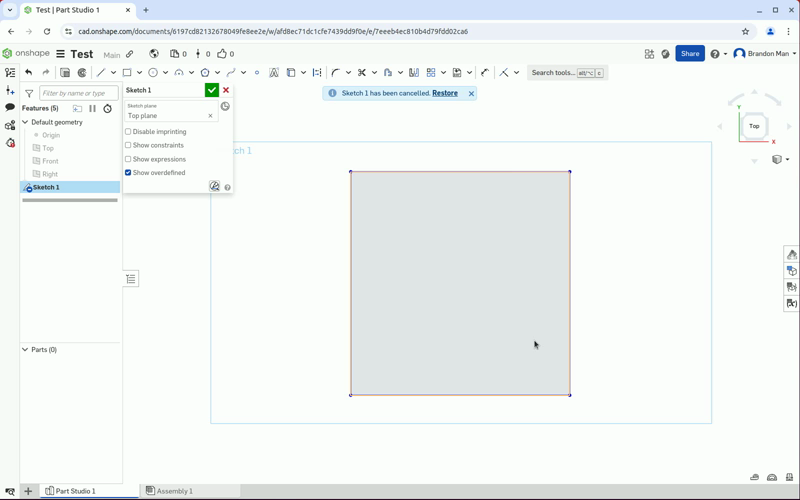
click(534, 340)
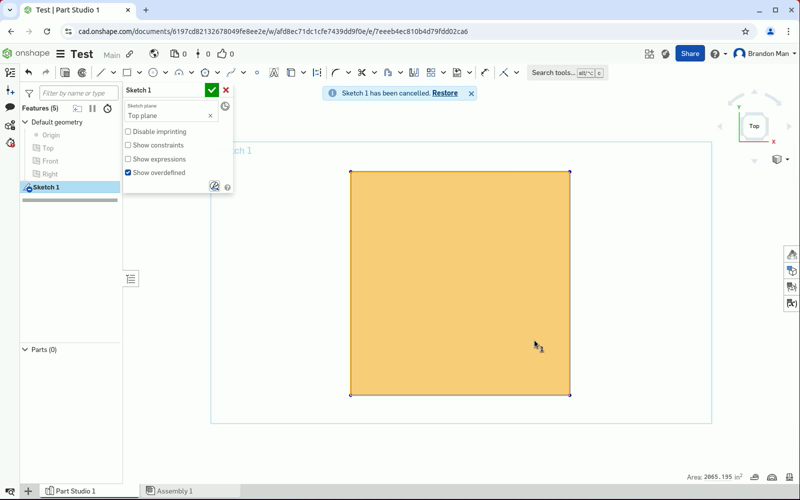
mouse_move(73, 352)
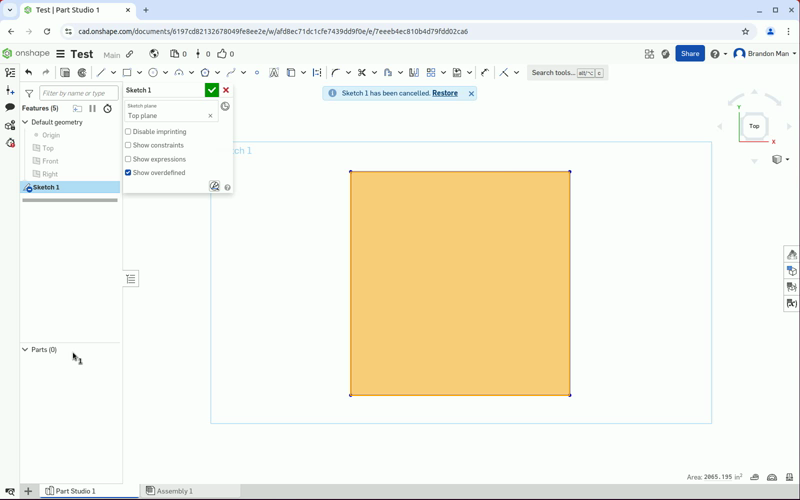
key(shift+y)
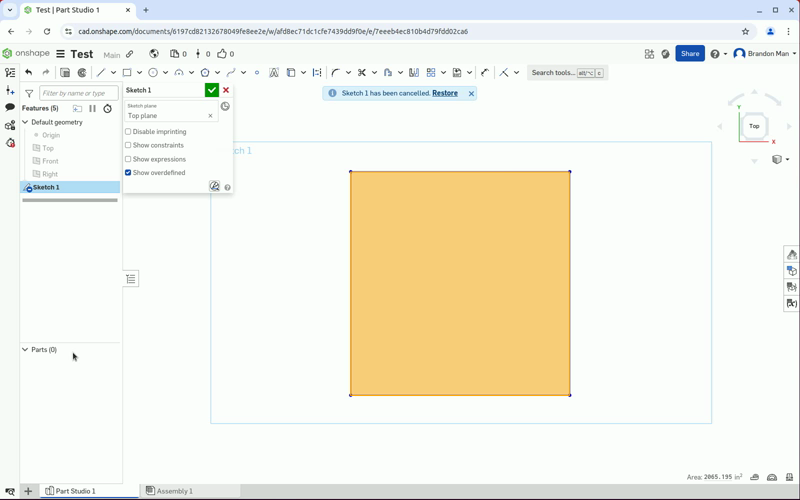
key(shift+e)
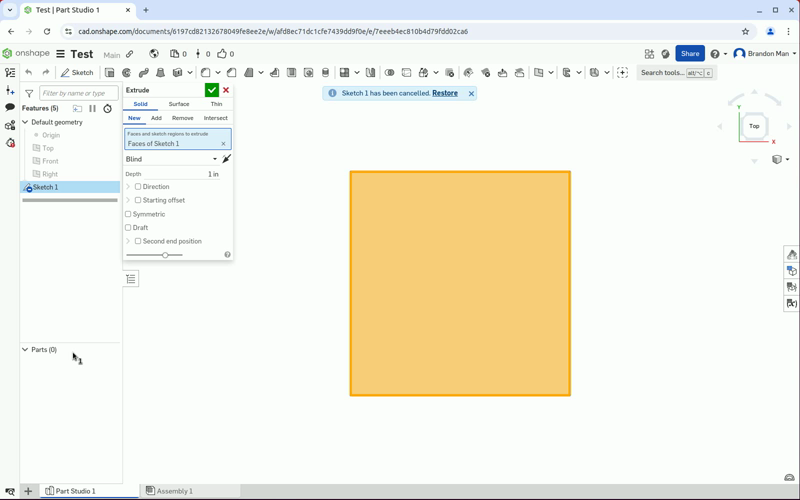
mouse_move(143, 106)
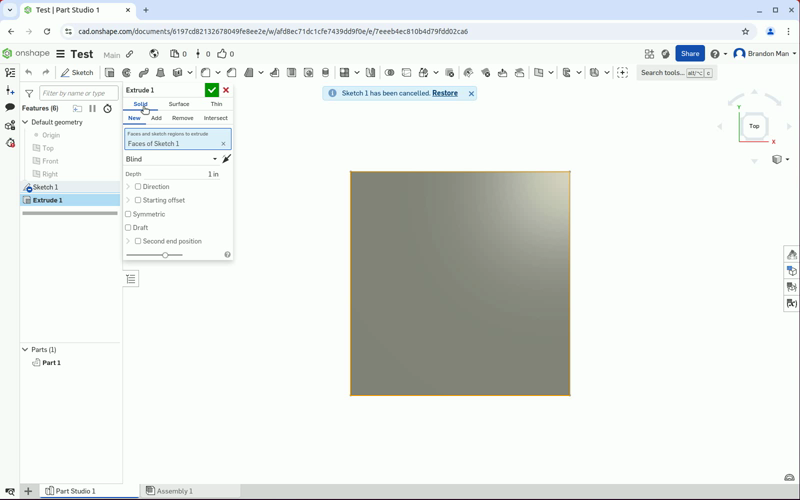
click(143, 106)
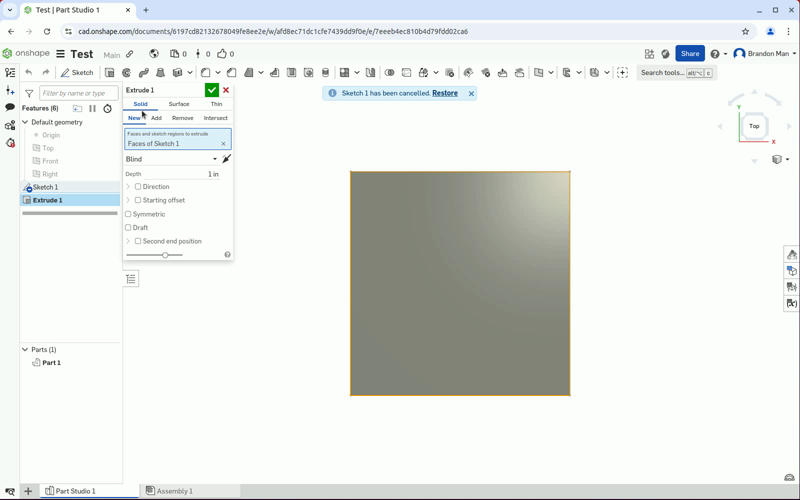
mouse_move(137, 120)
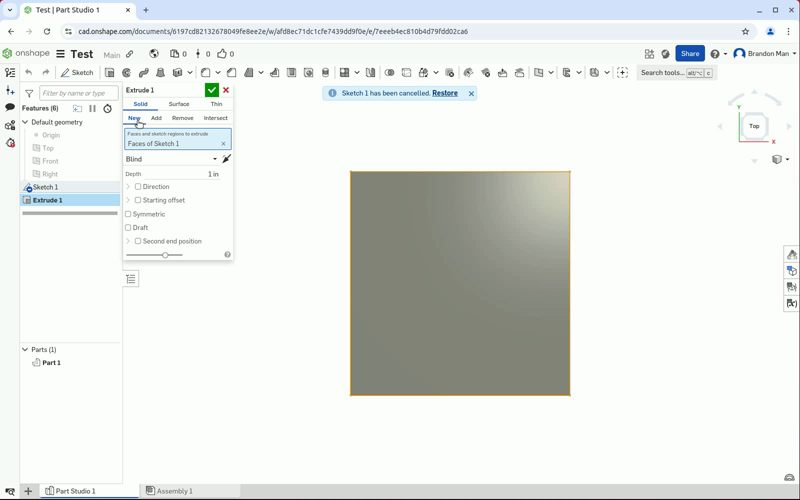
click(137, 120)
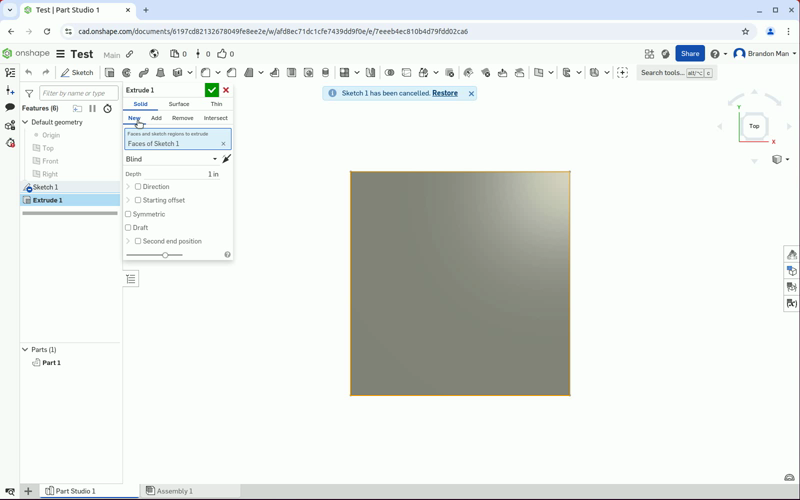
key(tab, 4)
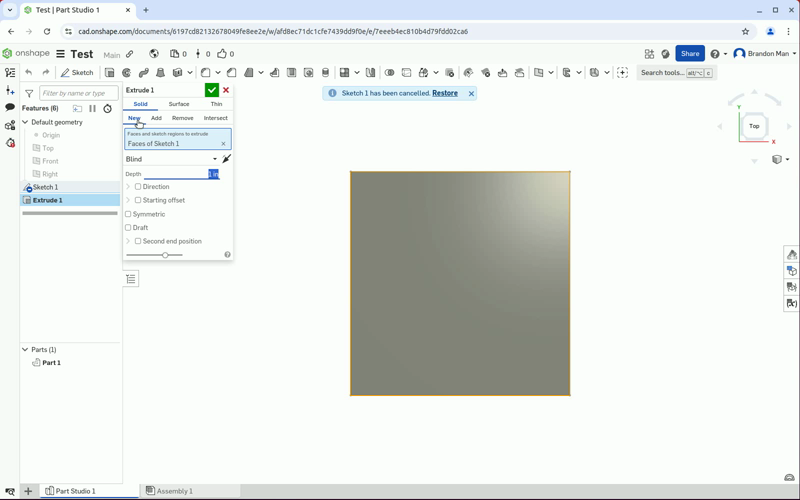
text(5.536)
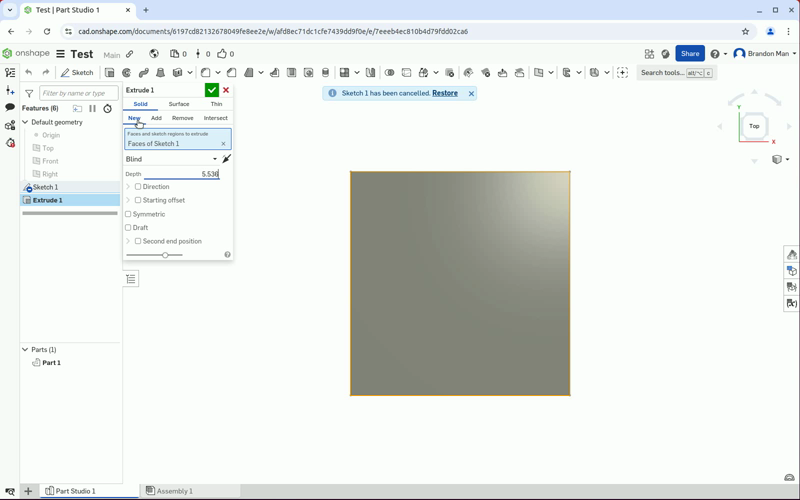
key(enter)
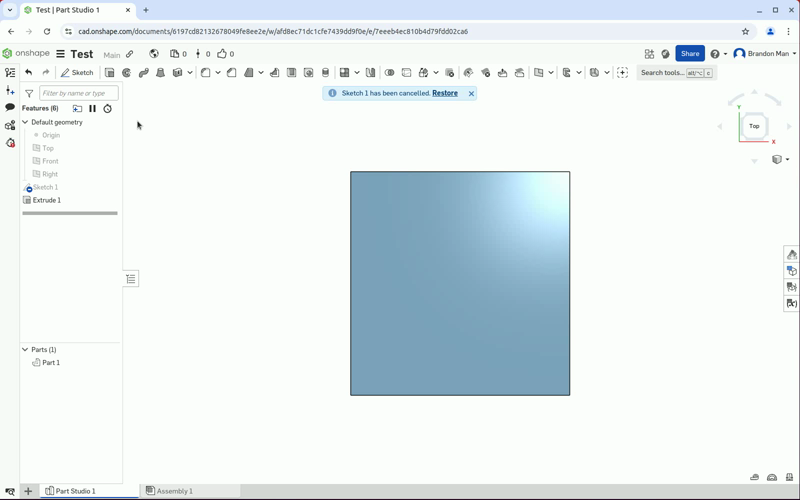
key(shift+h)
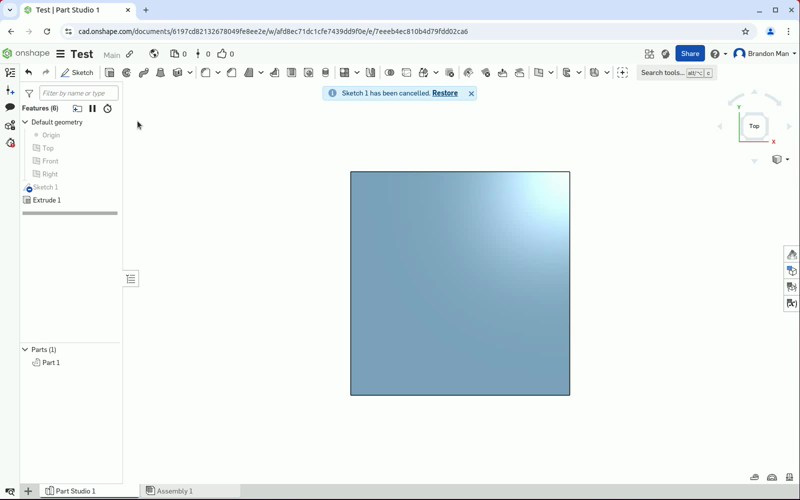
key(shift+h)
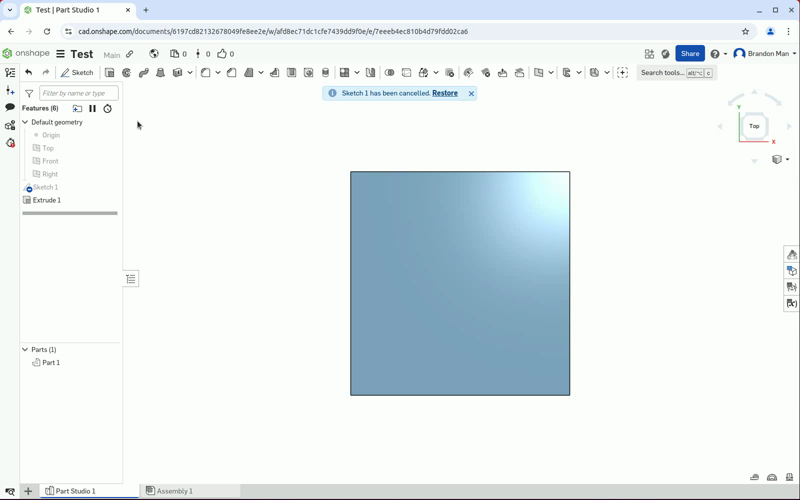
mouse_move(73, 189)
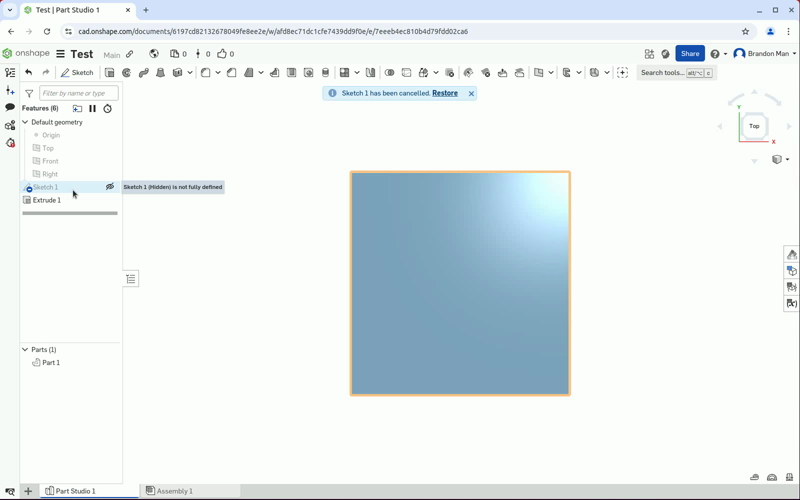
click(73, 189)
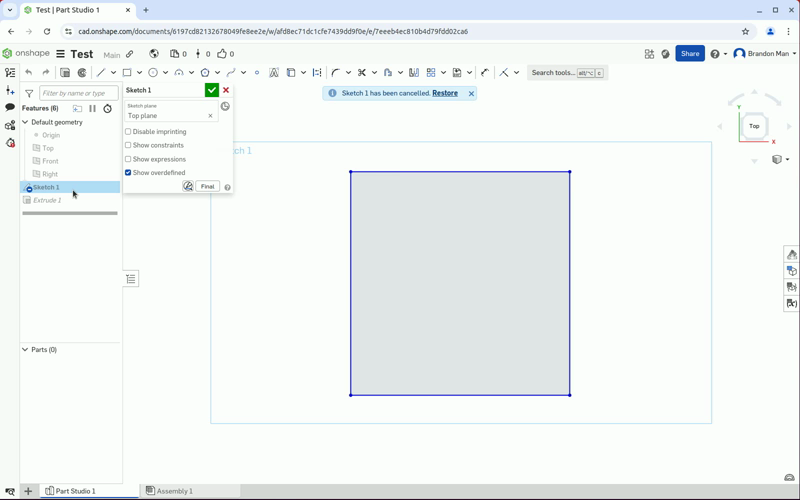
mouse_move(229, 92)
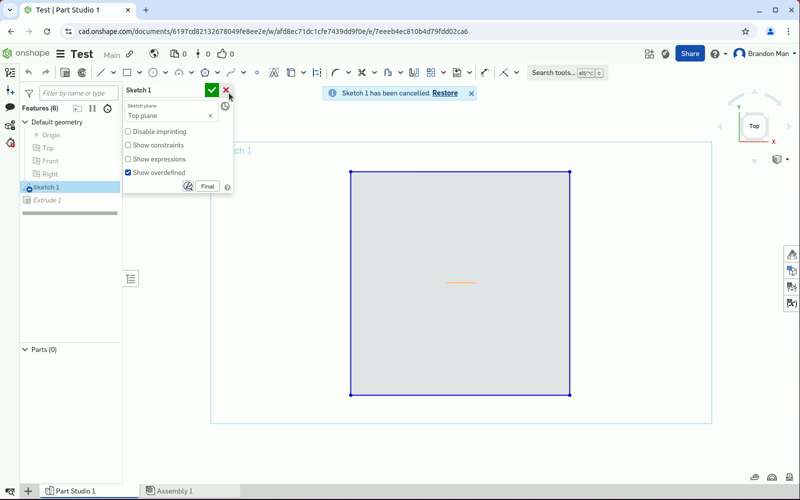
click(229, 92)
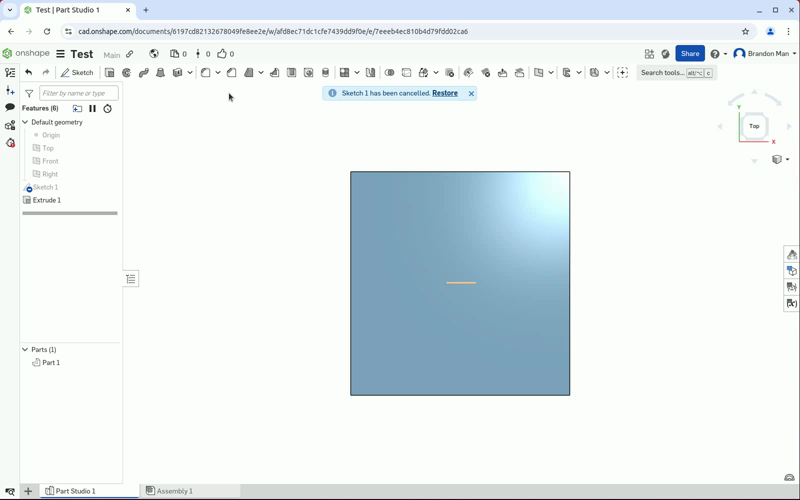
mouse_move(541, 75)
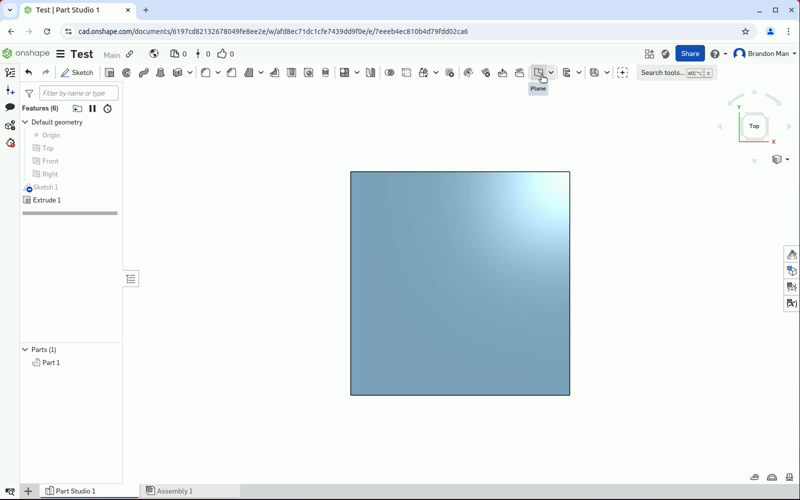
click(541, 75)
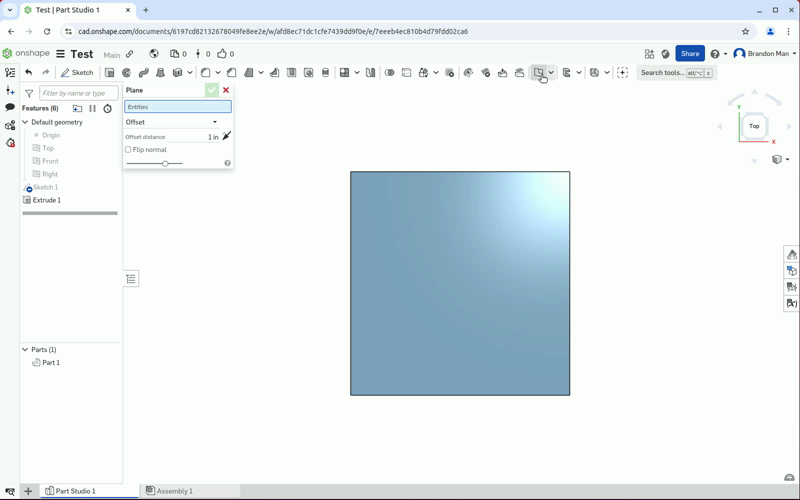
mouse_move(73, 150)
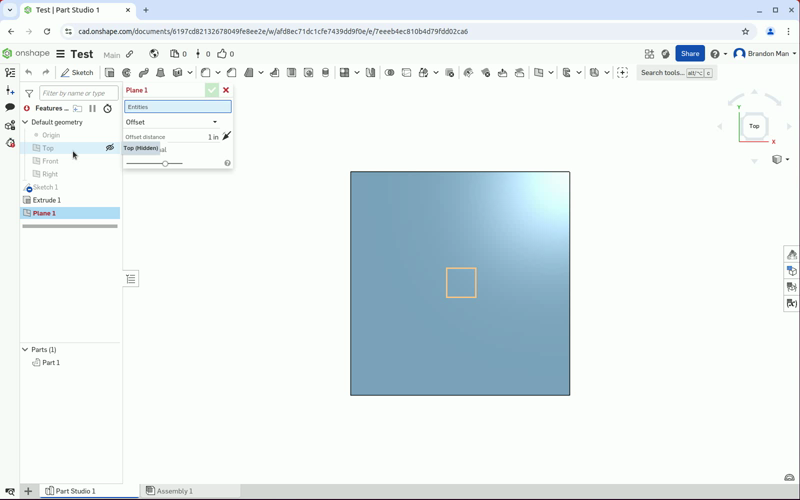
click(73, 150)
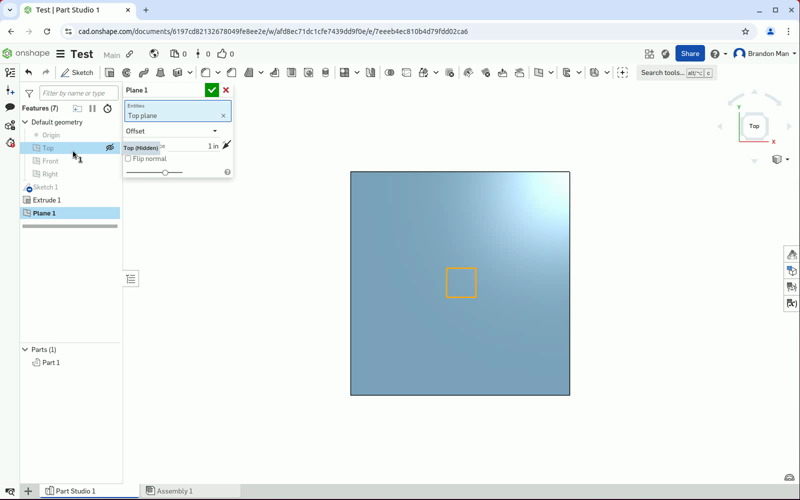
key(tab, 2)
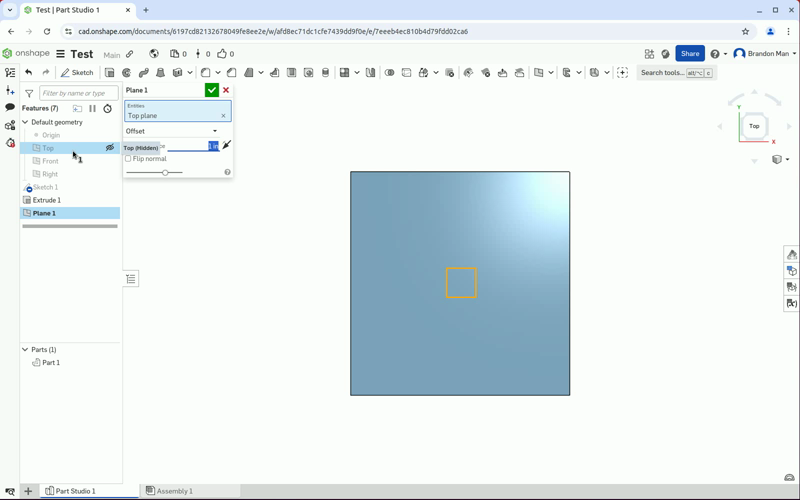
text(5.546)
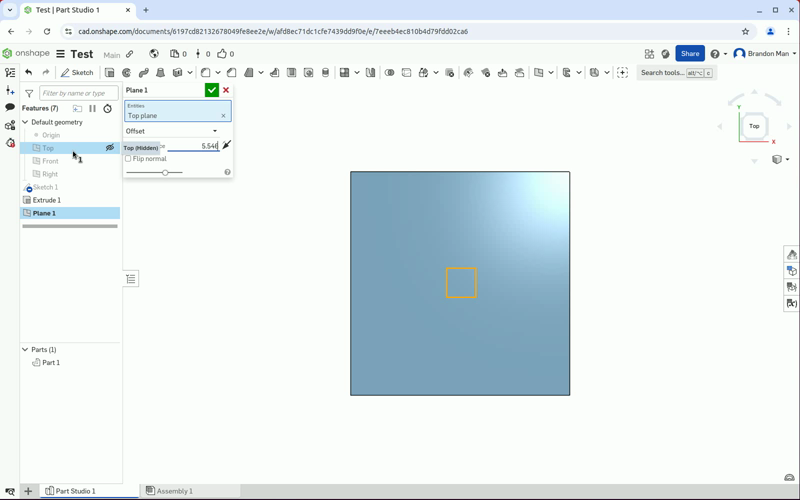
key(enter, 2)
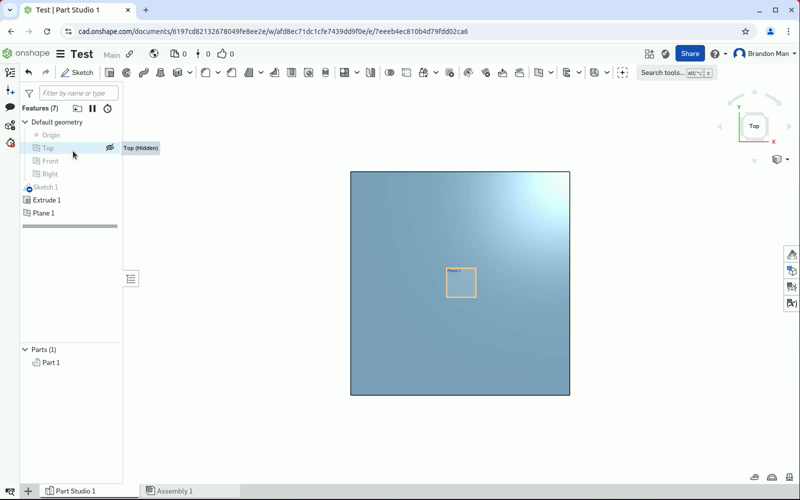
key(shift+s)
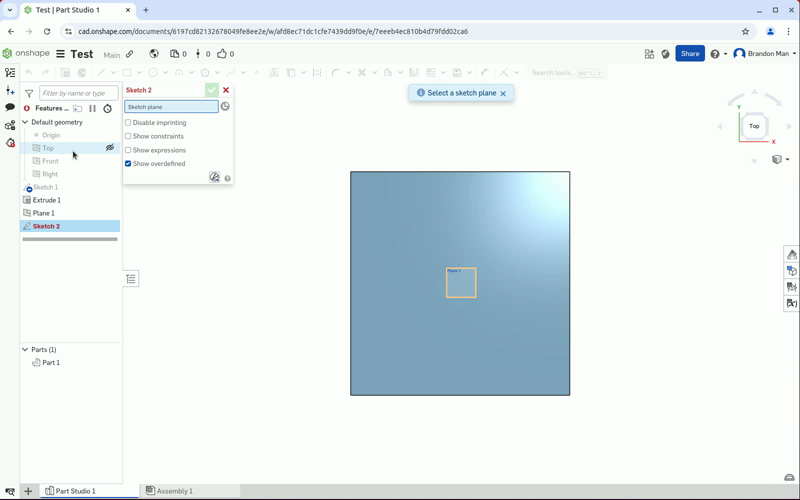
mouse_move(73, 215)
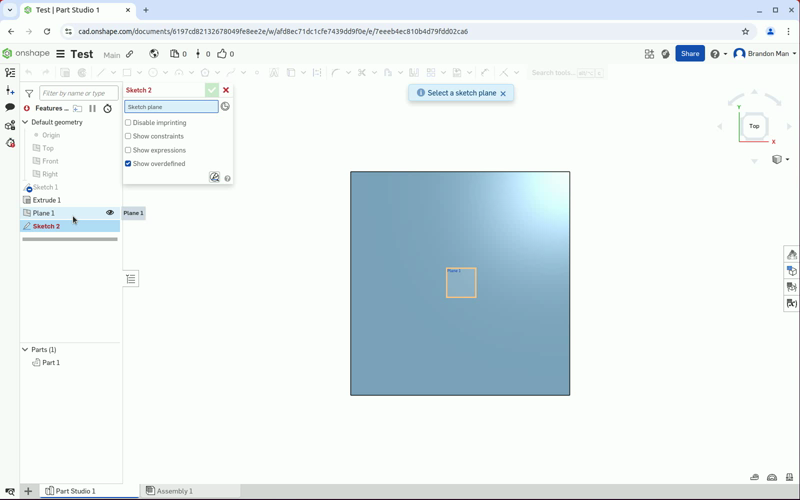
click(73, 215)
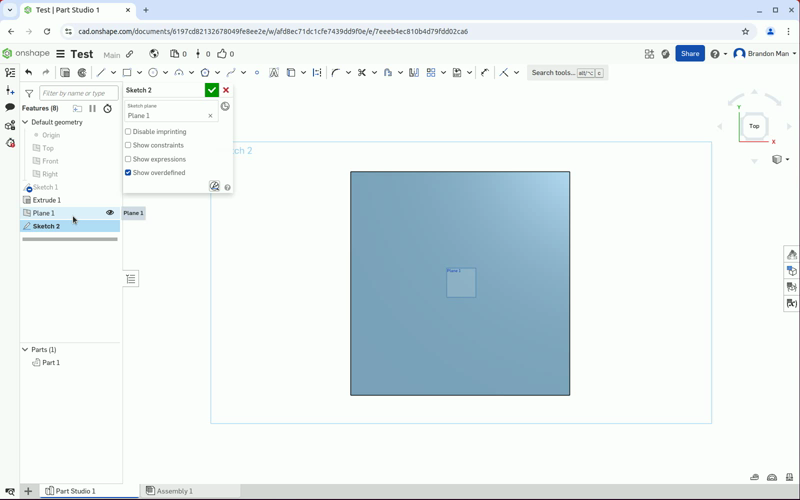
mouse_move(73, 352)
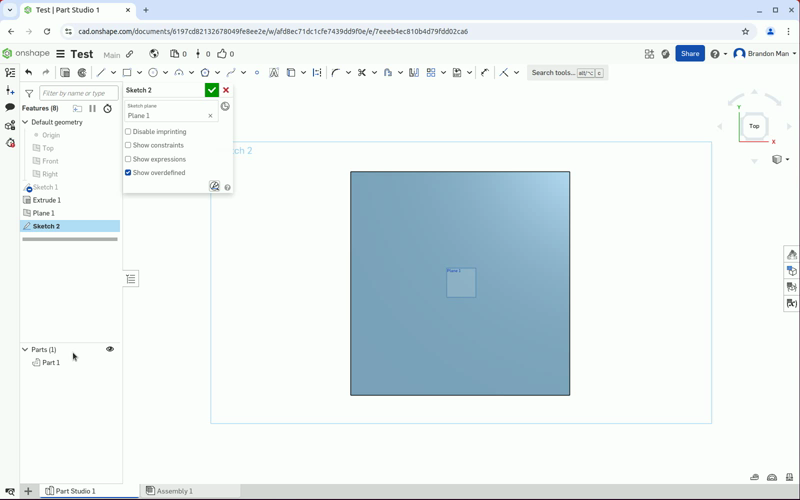
key(y)
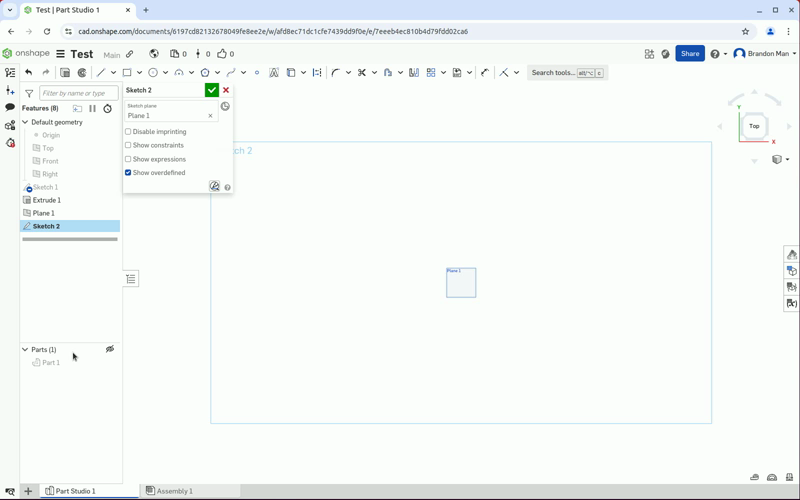
key(c)
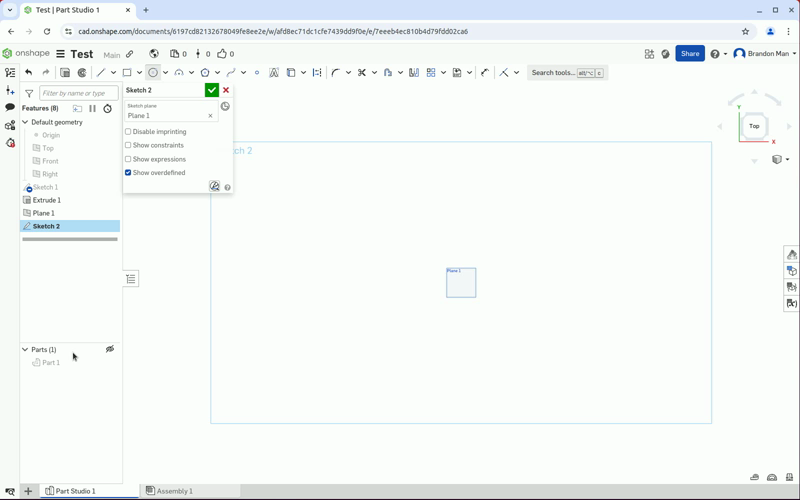
key_down(shift)
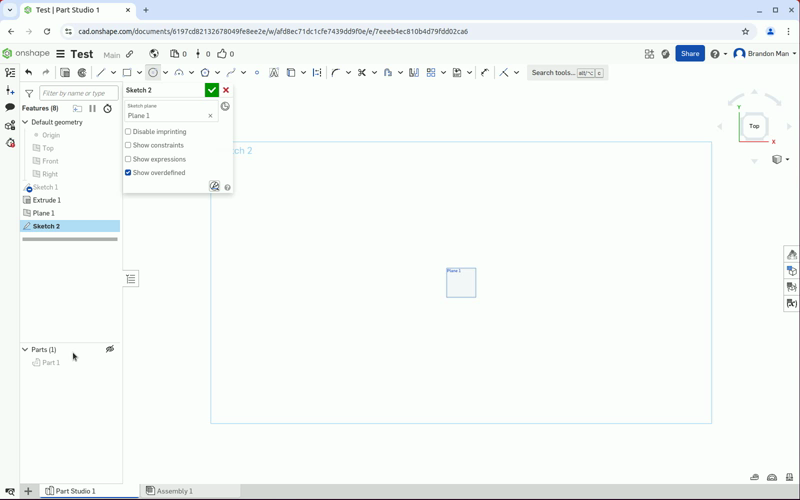
mouse_move(461, 213)
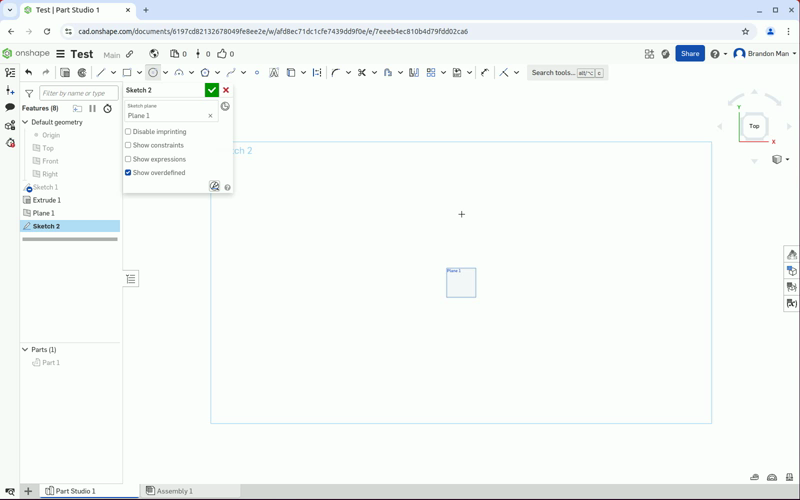
click(461, 213)
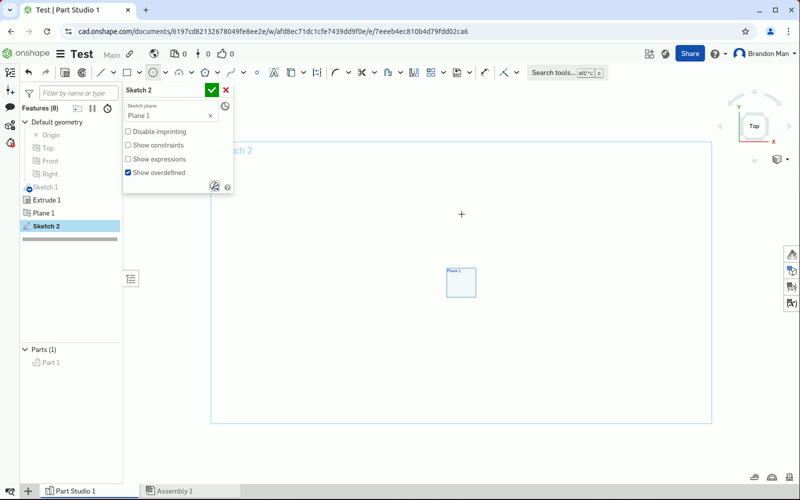
key_up(shift)
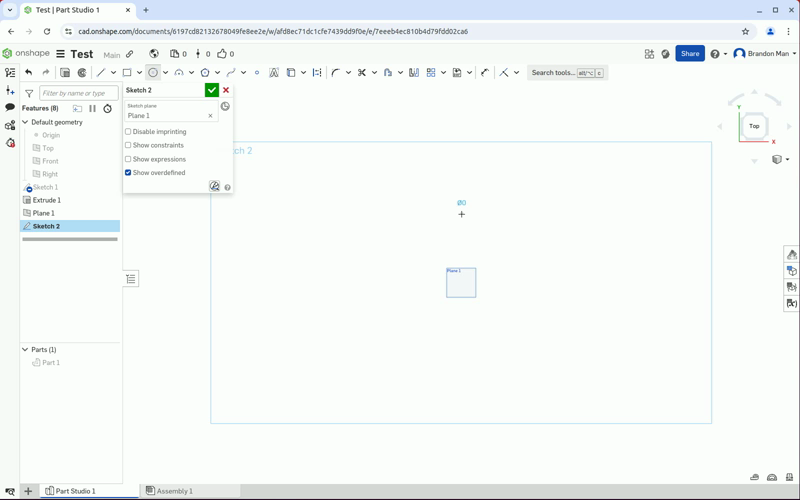
mouse_move(490, 213)
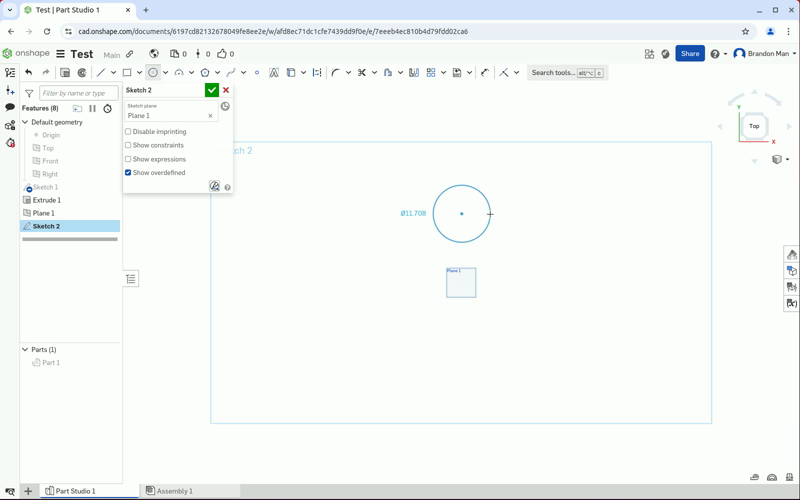
click(490, 213)
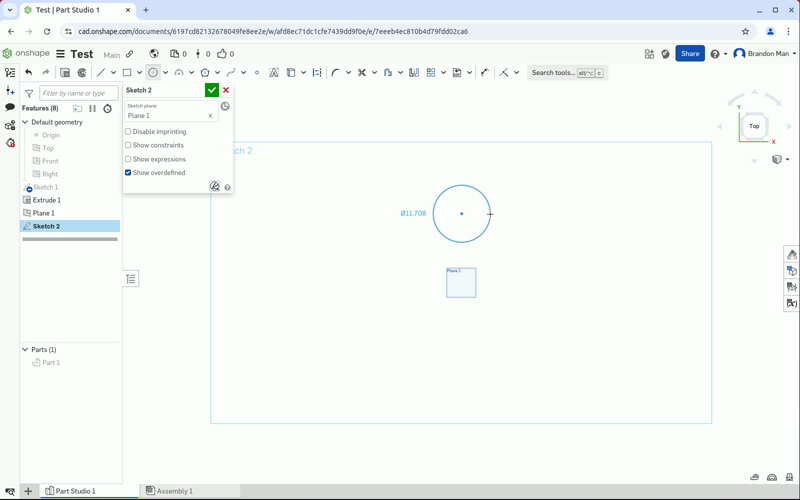
key(esc)
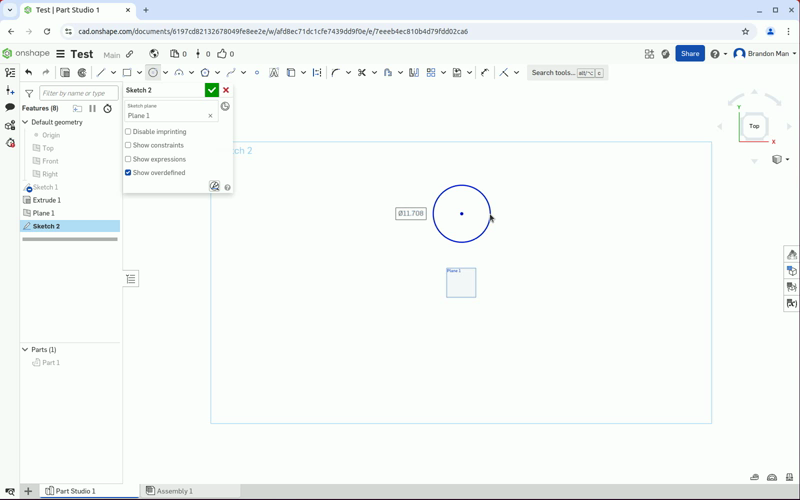
mouse_move(450, 212)
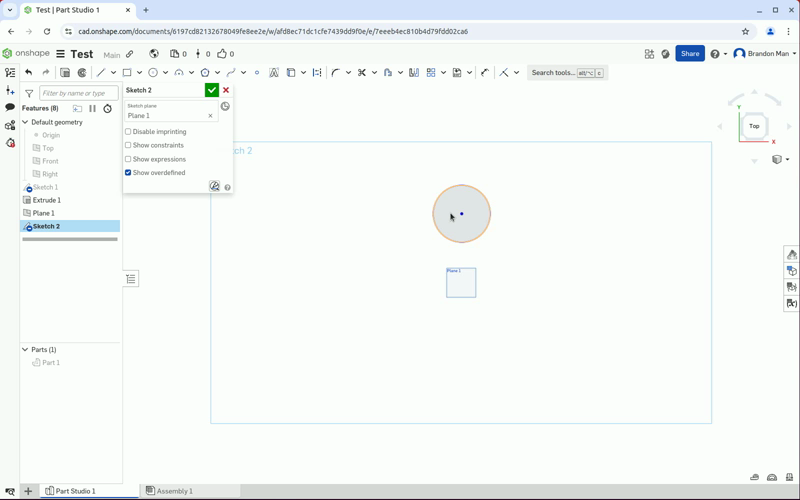
click(450, 212)
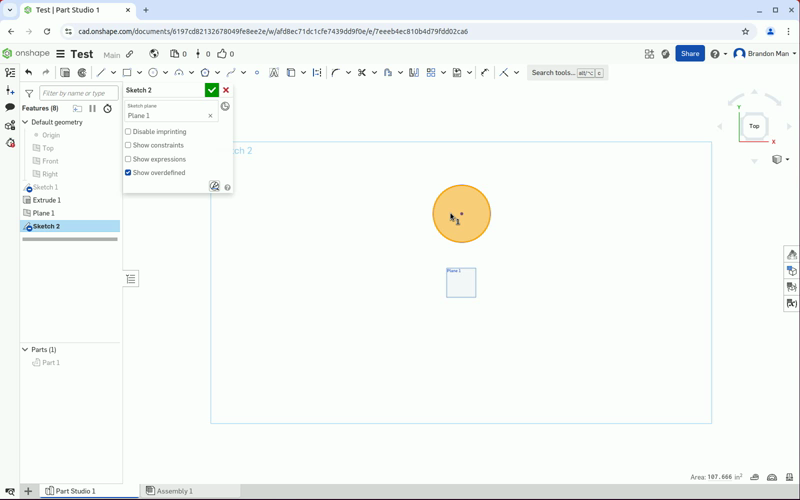
mouse_move(73, 352)
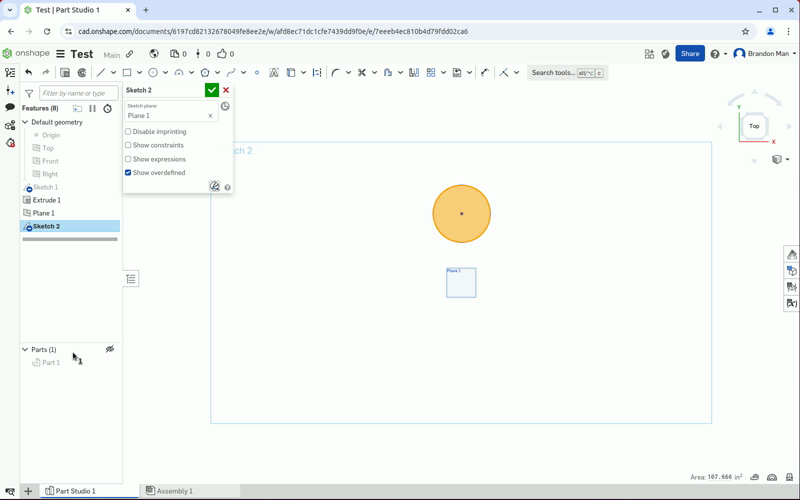
key(shift+y)
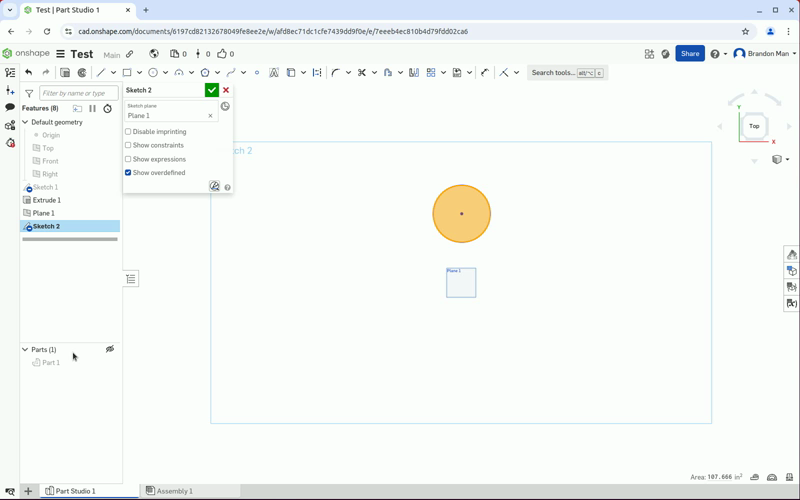
key(shift+e)
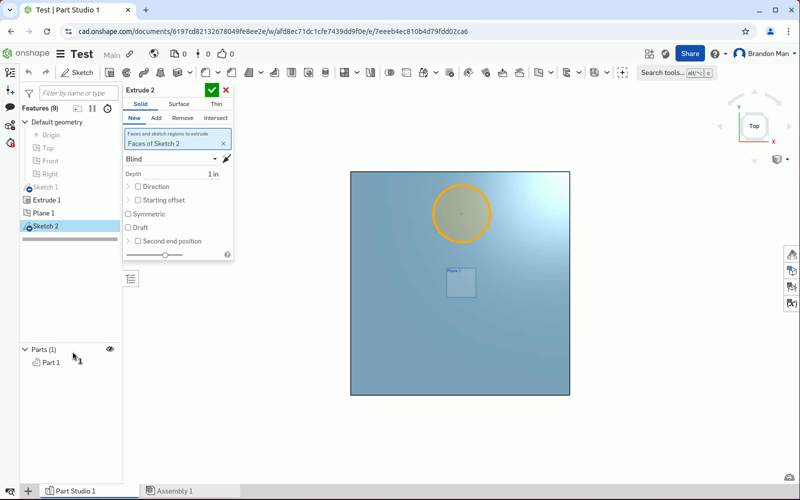
mouse_move(143, 106)
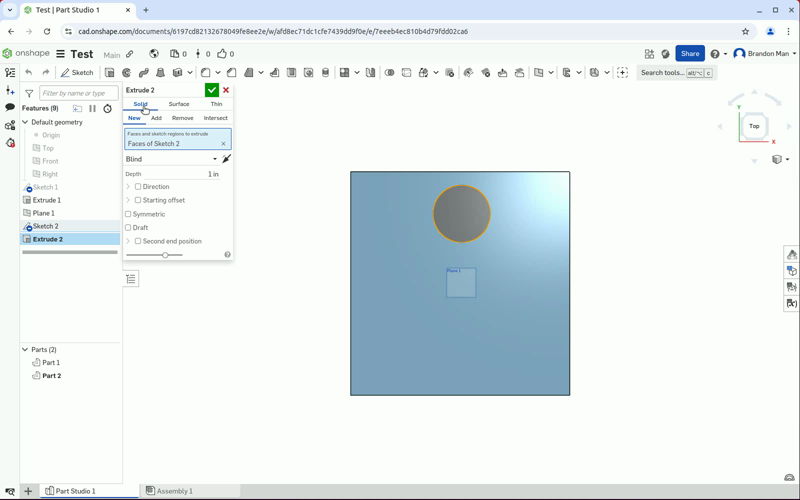
click(143, 106)
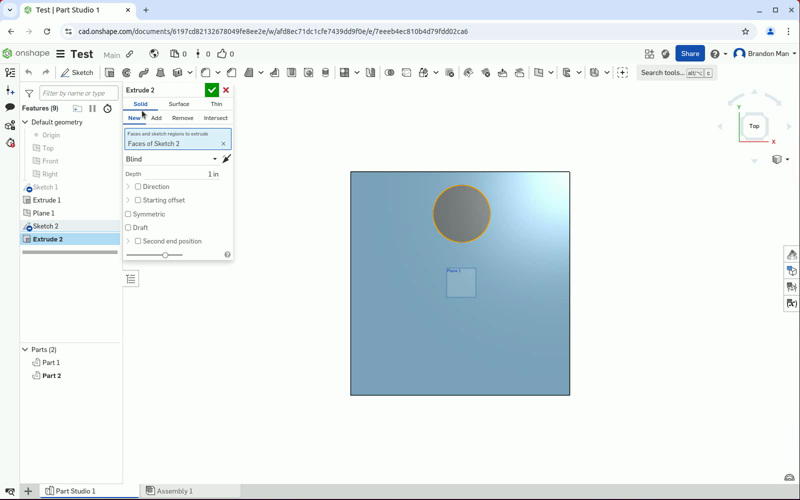
mouse_move(137, 120)
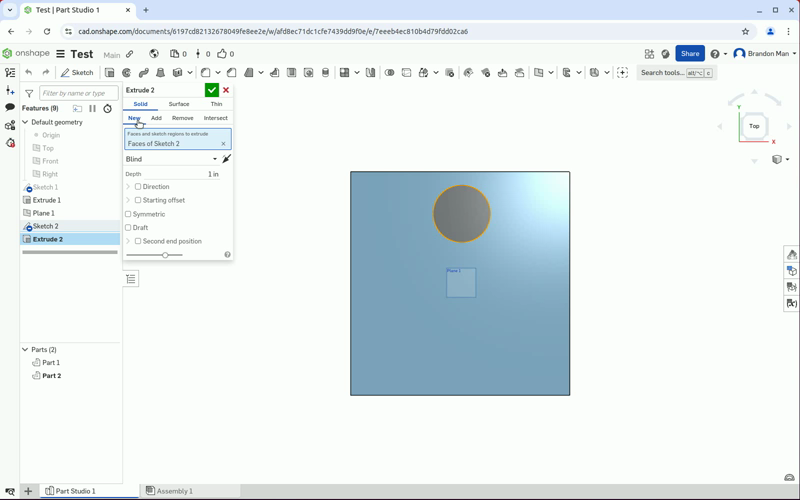
click(137, 120)
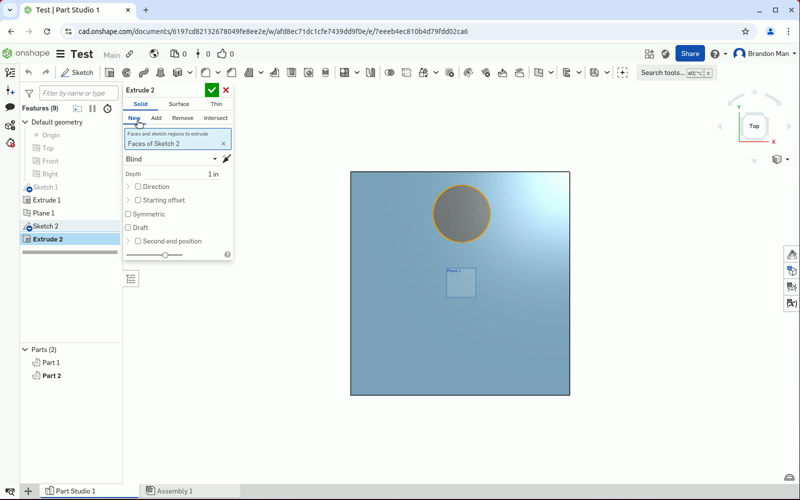
key(tab, 4)
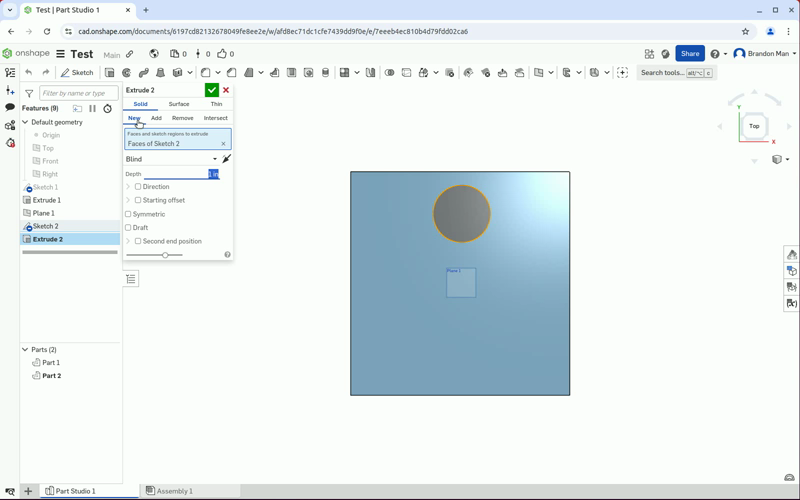
text(5.536)
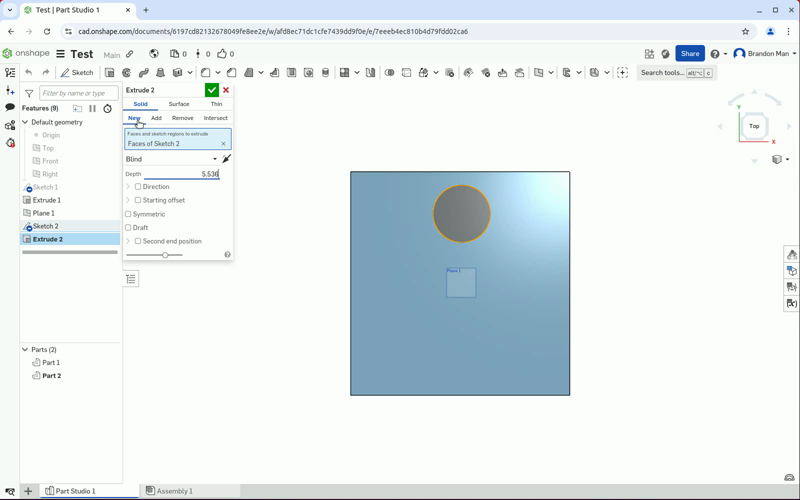
key(enter)
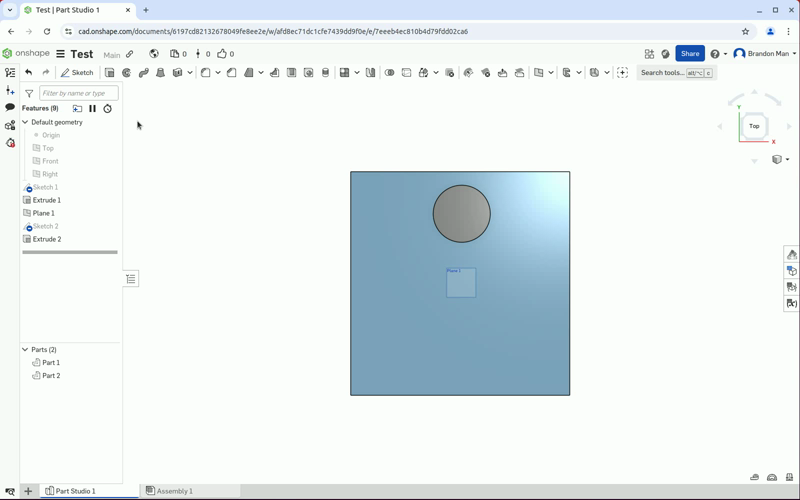
key(shift+h)
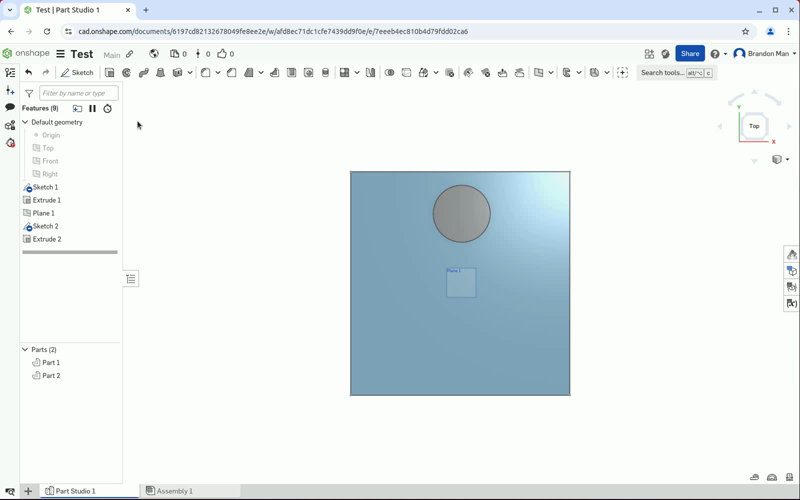
key(shift+h)
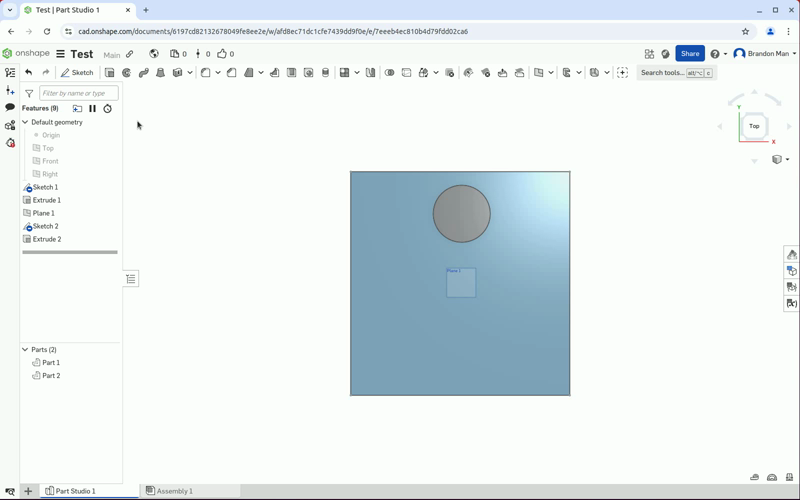
key(shift+7)
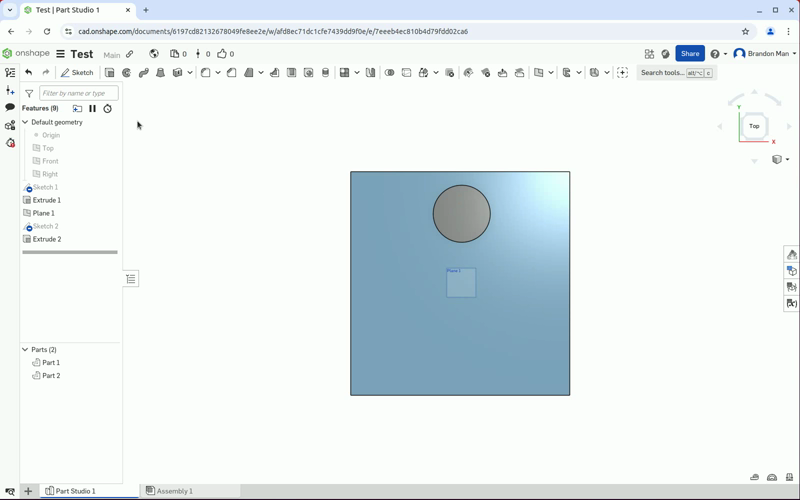
key(up, 3)
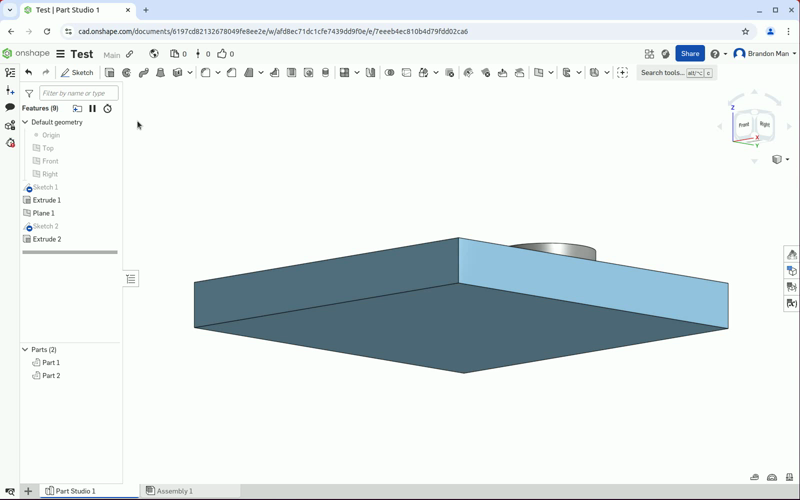
key(left, 3)
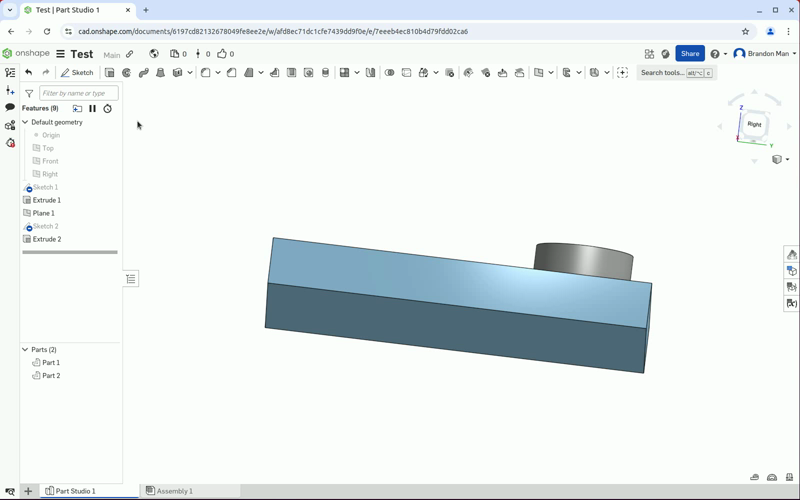
key(right, 3)
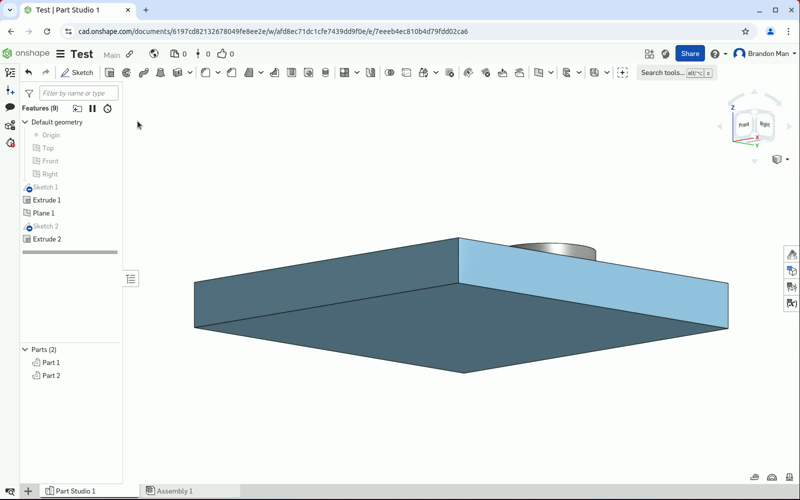
key(down, 3)
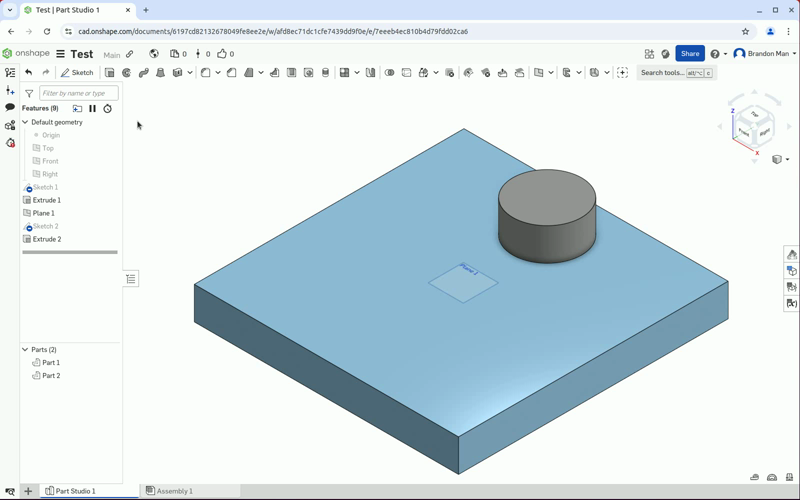
mouse_move(73, 189)
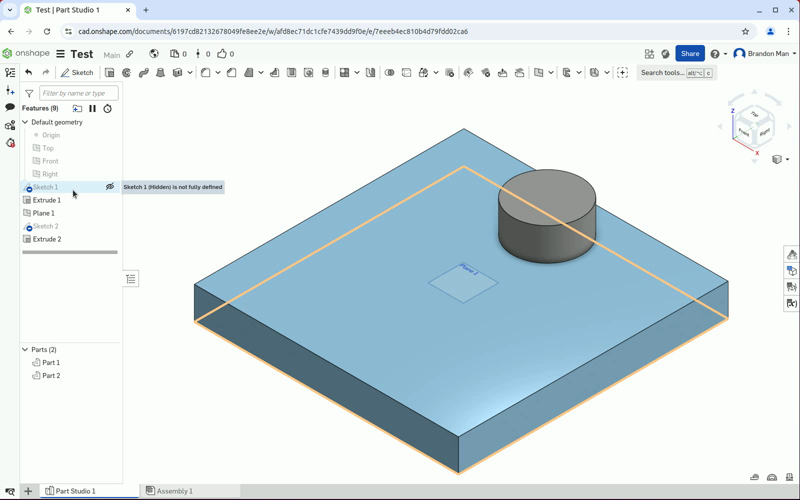
click(73, 189)